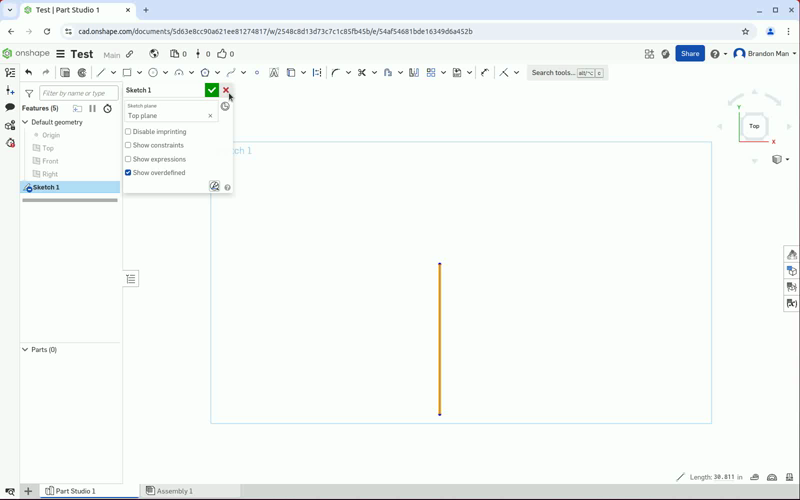
key(shift+h)
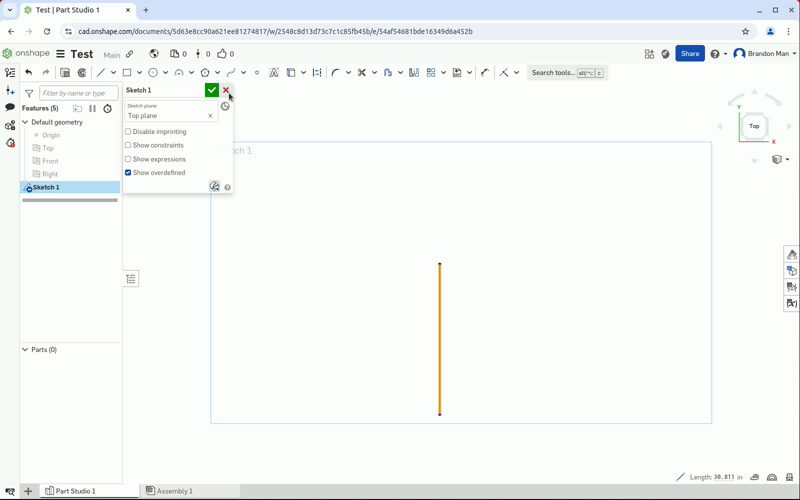
key(shift+s)
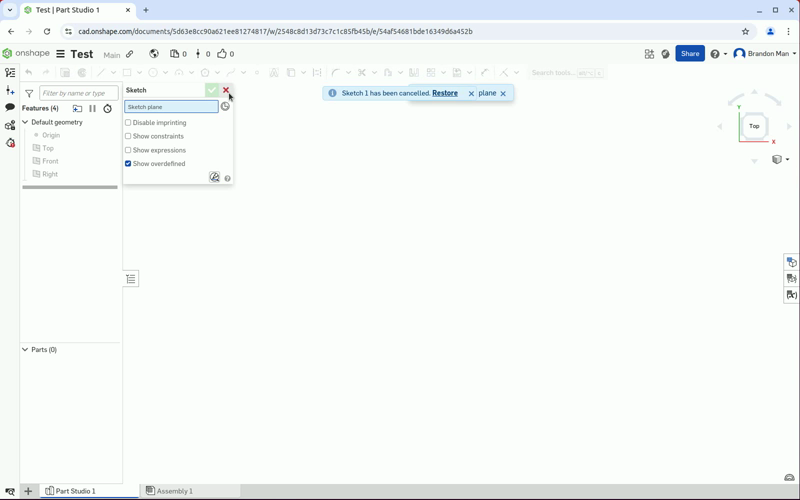
mouse_move(73, 150)
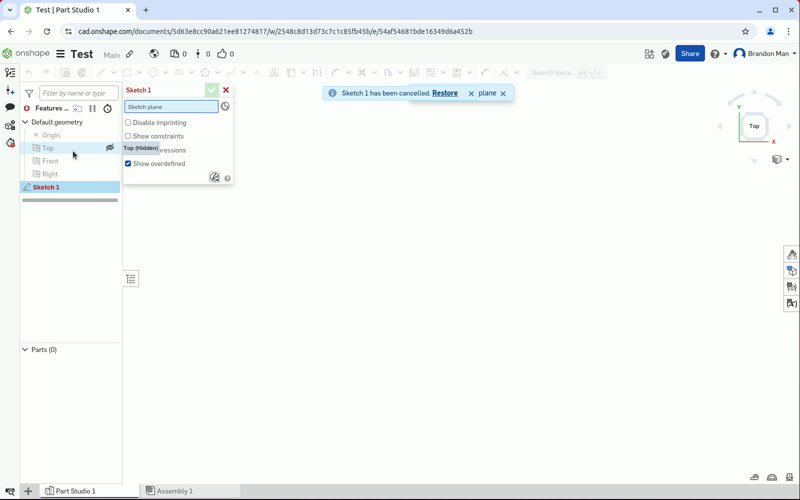
click(73, 150)
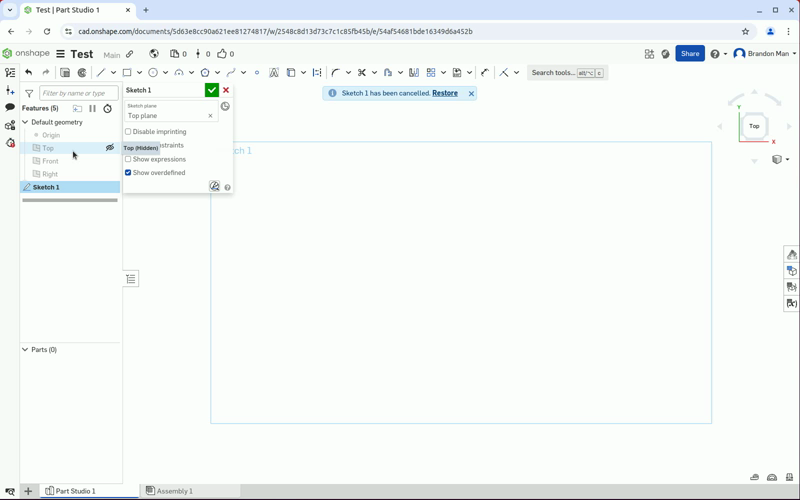
mouse_move(73, 352)
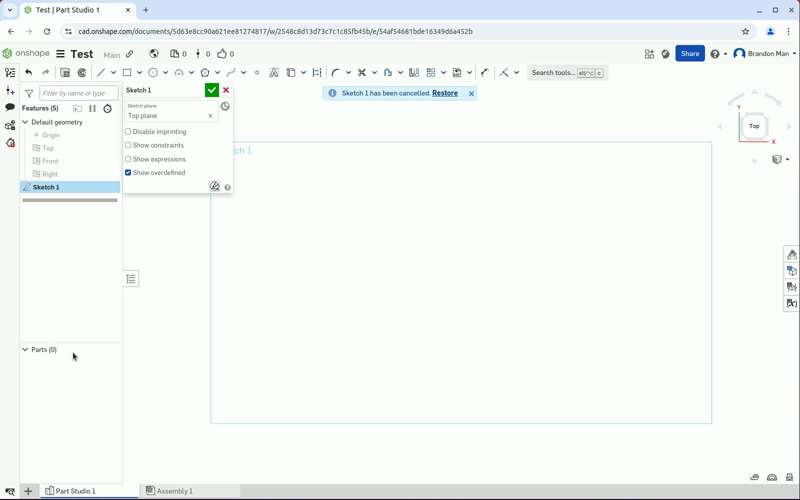
key(y)
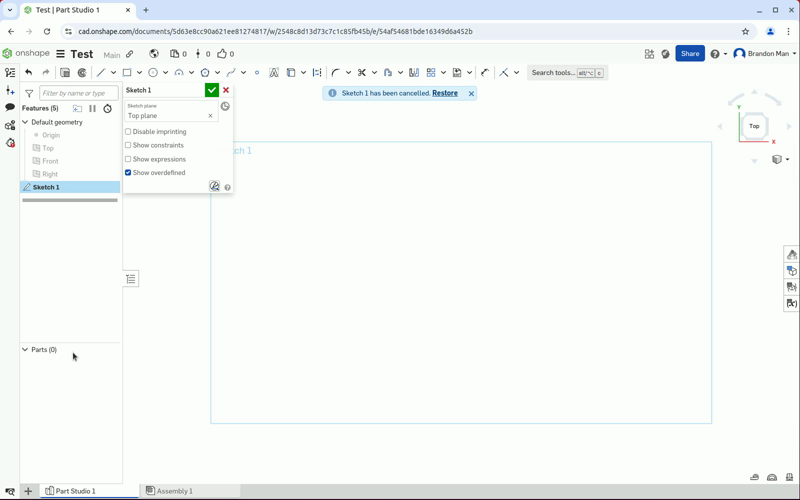
key(c)
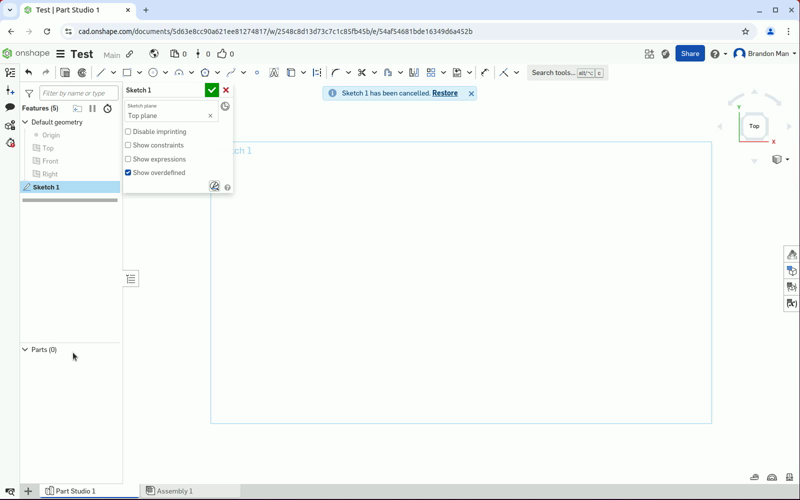
key_down(shift)
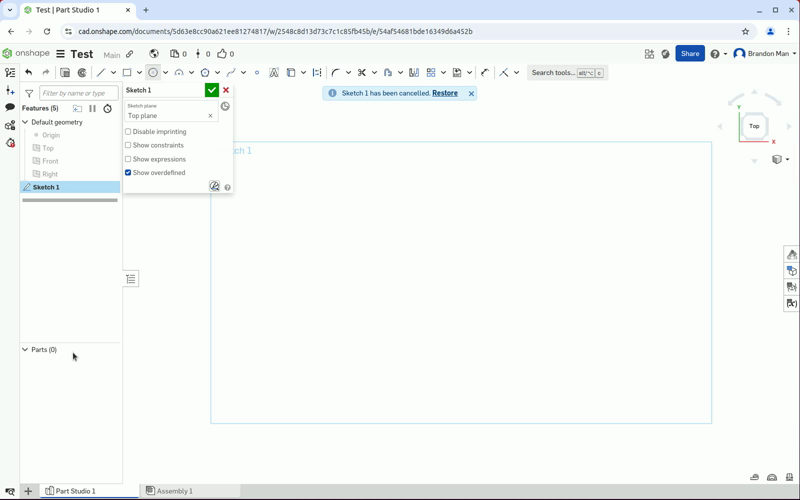
mouse_move(461, 282)
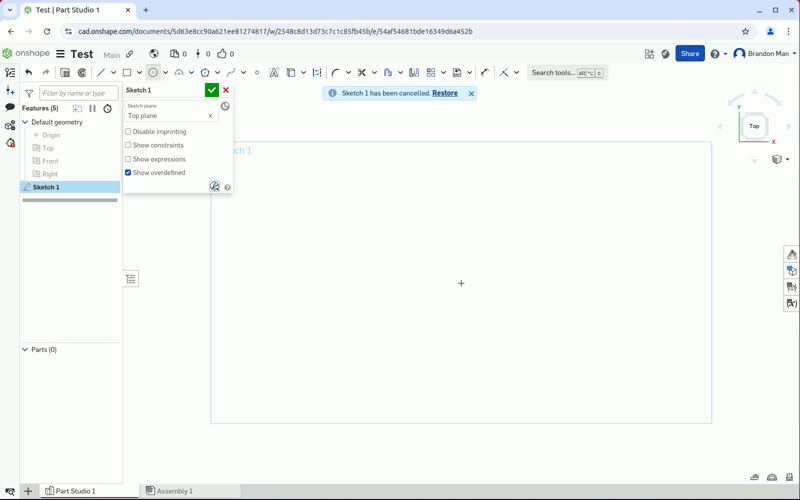
click(461, 282)
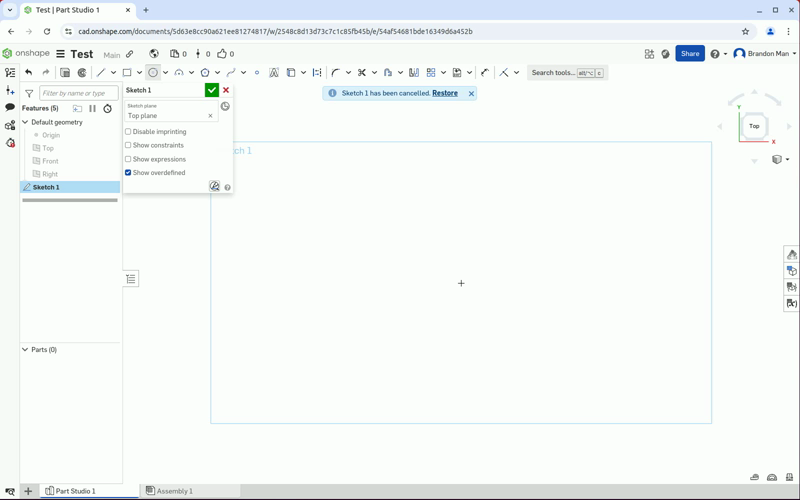
key_up(shift)
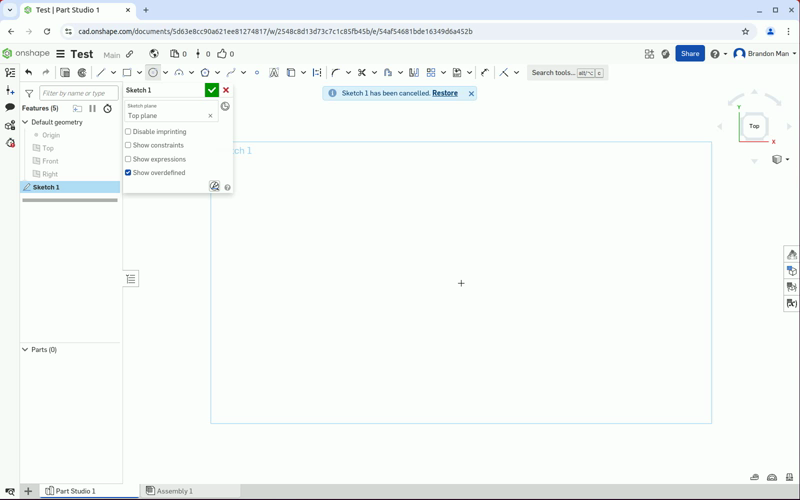
mouse_move(574, 282)
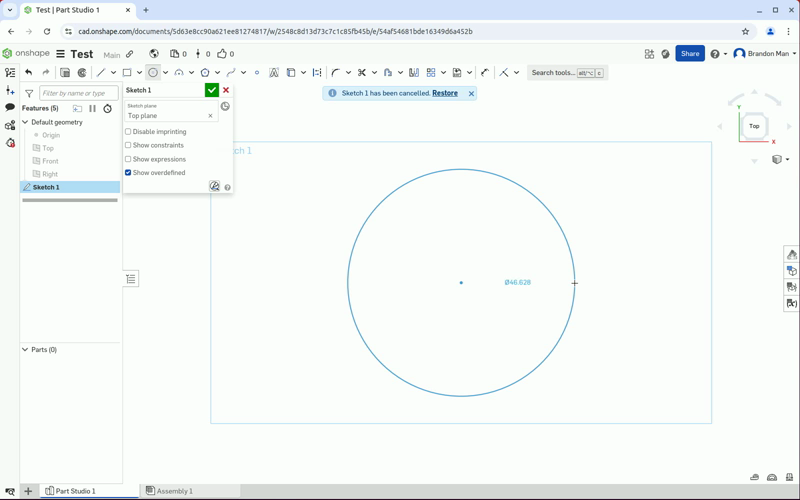
click(574, 282)
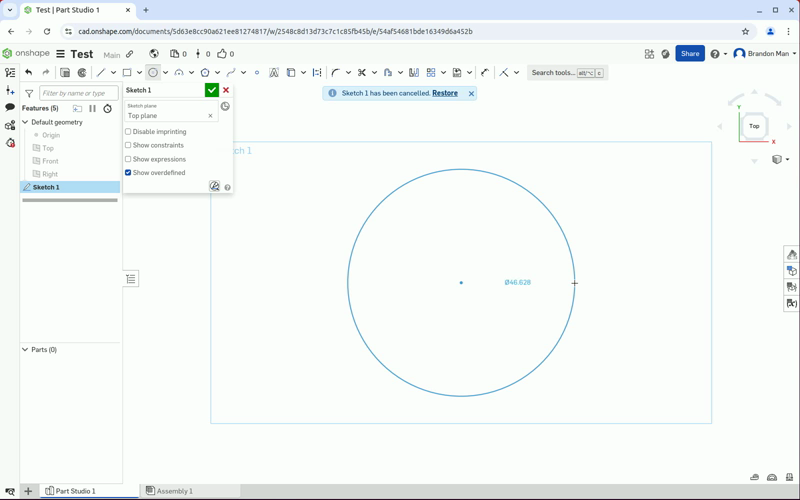
key(esc)
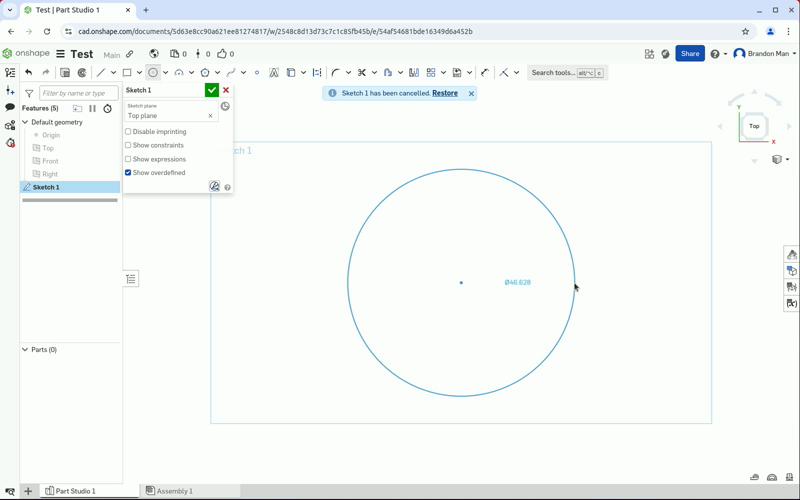
key(c)
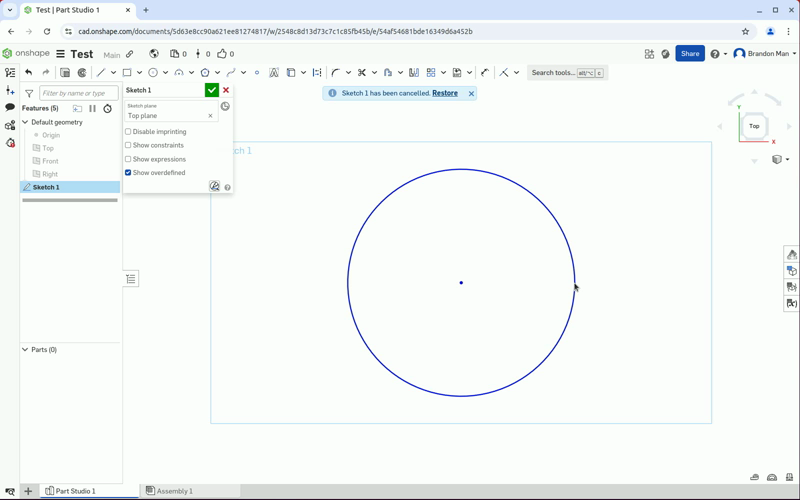
key_down(shift)
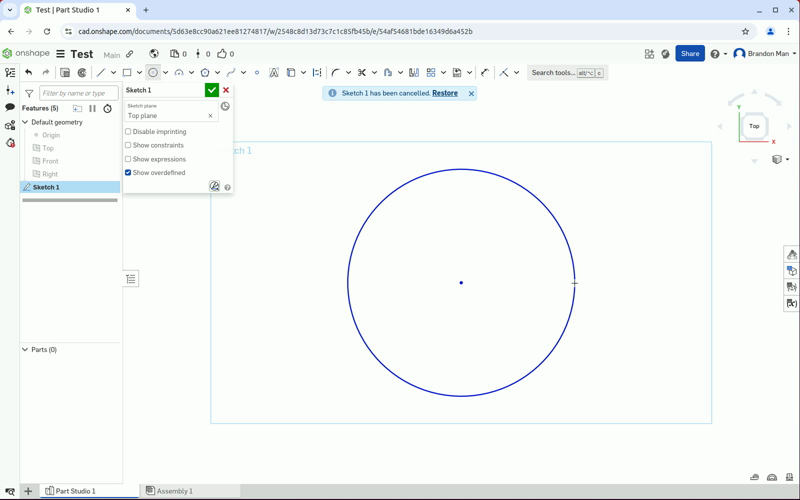
mouse_move(461, 282)
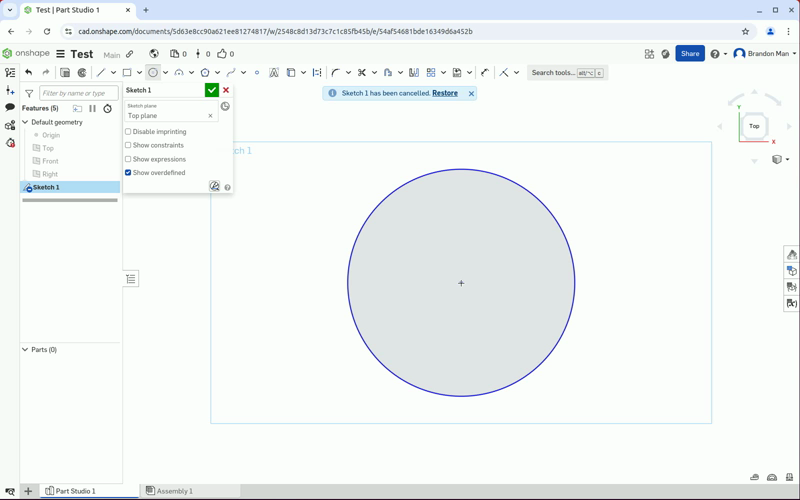
click(461, 282)
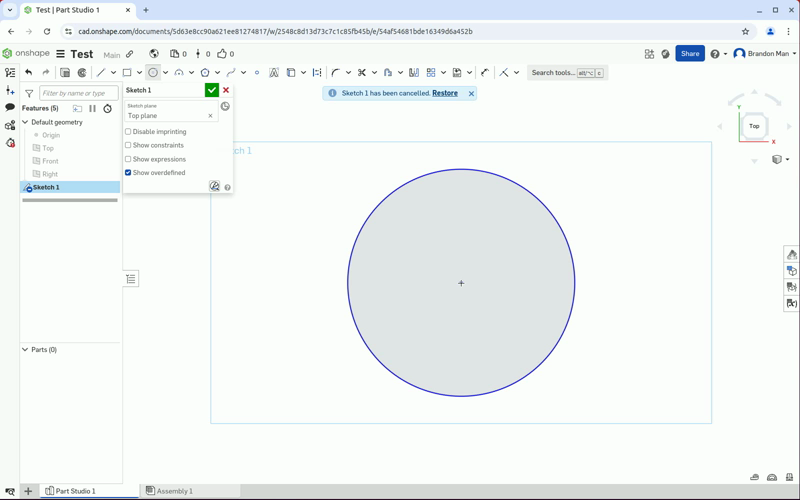
key_up(shift)
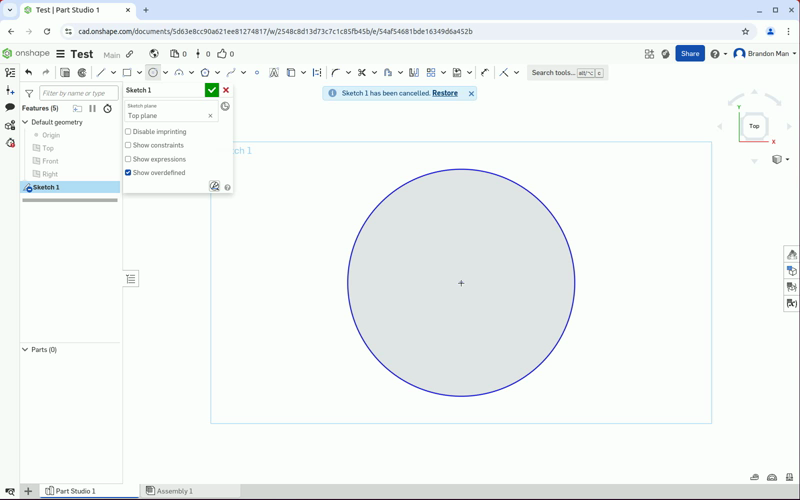
mouse_move(558, 282)
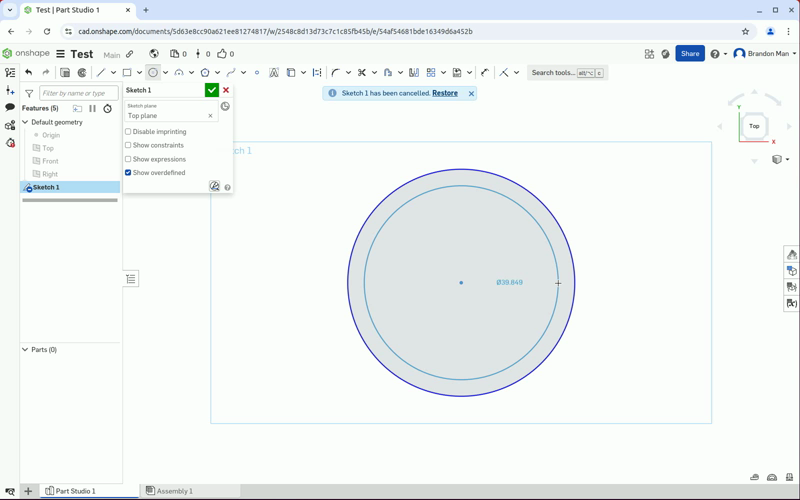
click(558, 282)
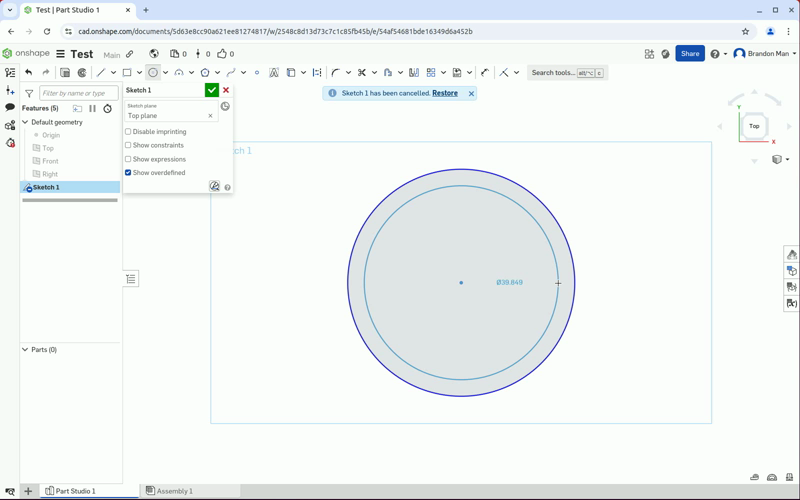
key(esc)
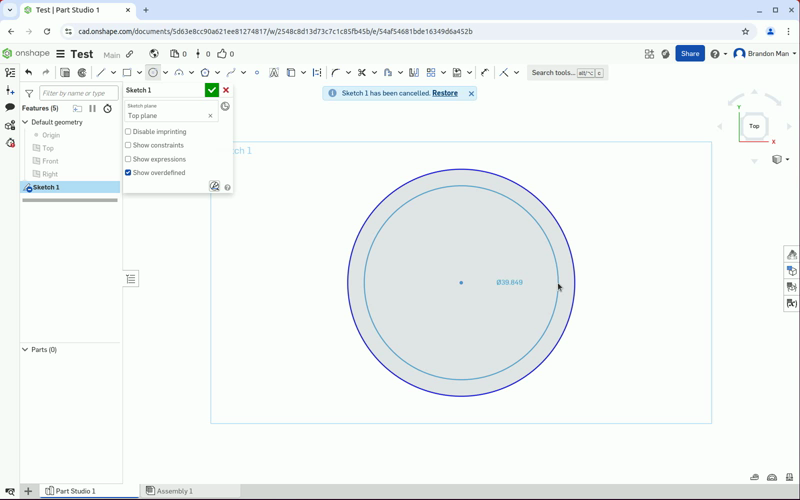
mouse_move(491, 182)
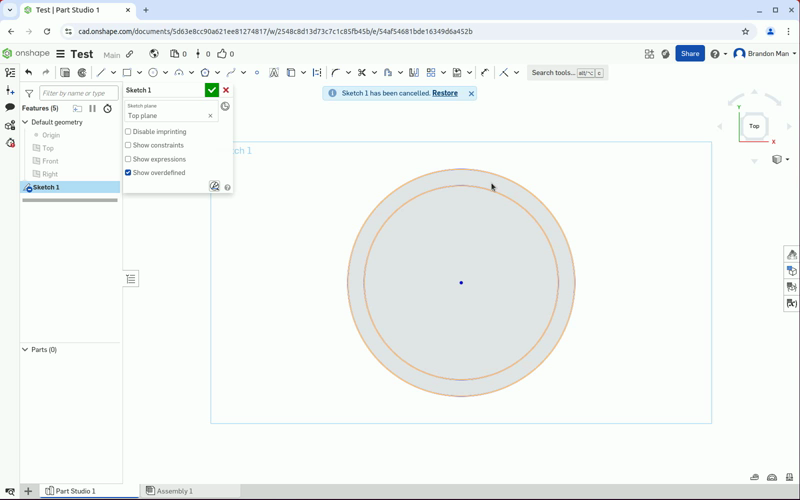
click(491, 182)
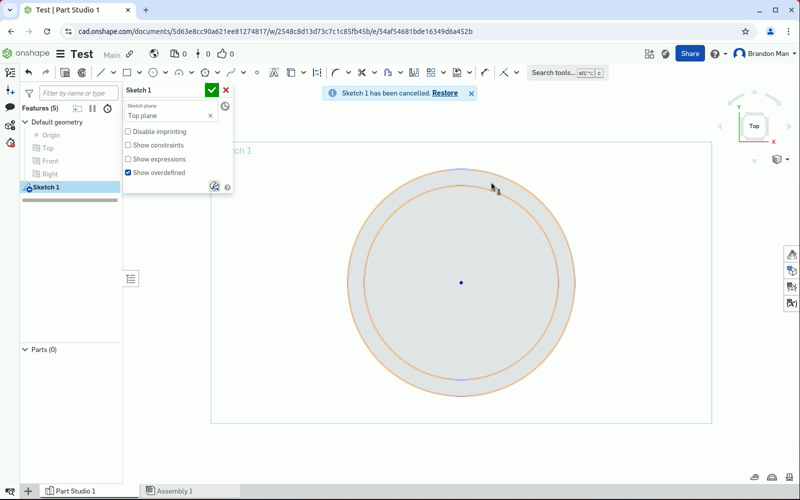
mouse_move(73, 352)
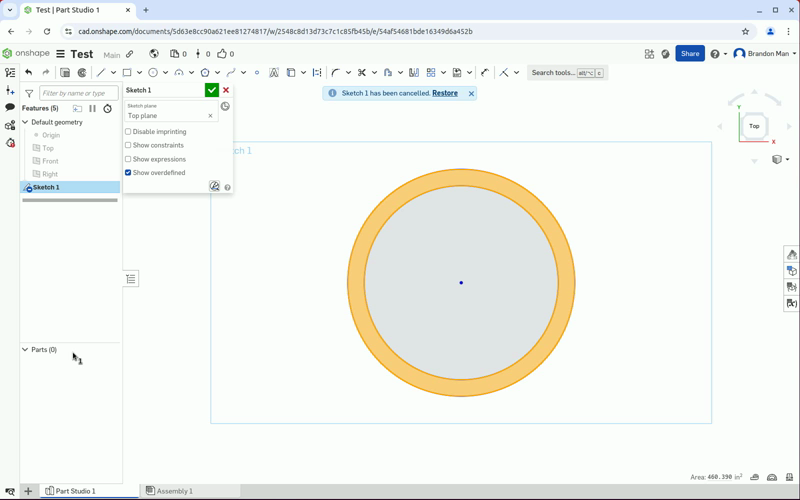
key(shift+y)
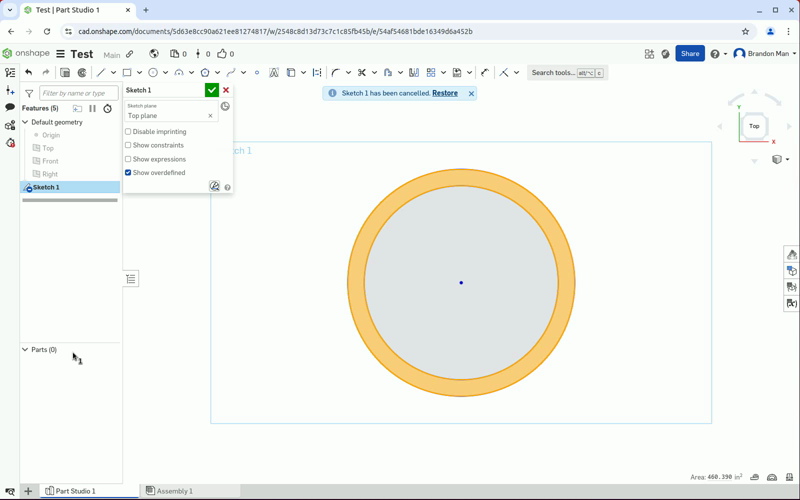
key(shift+e)
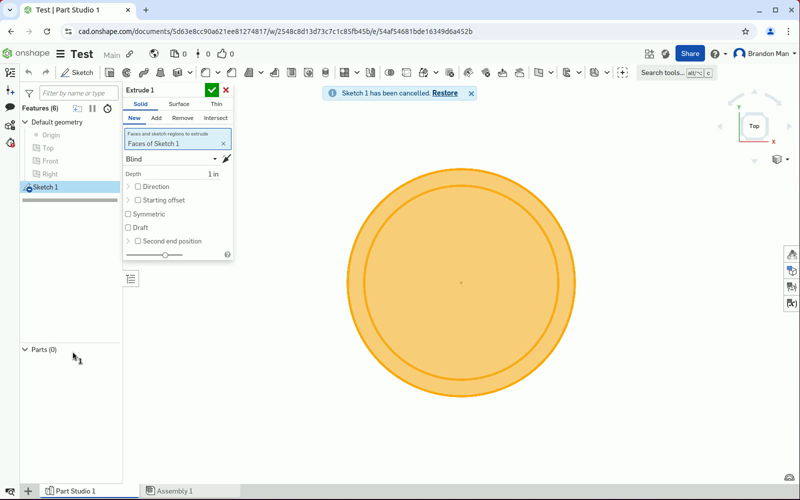
mouse_move(143, 106)
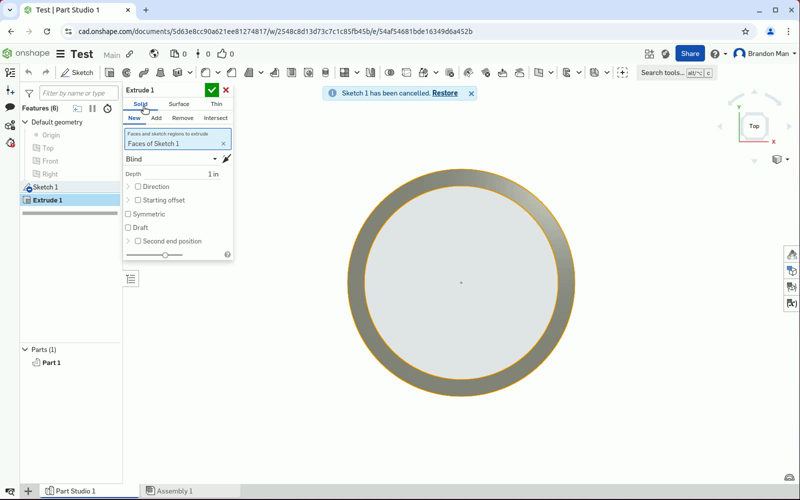
click(143, 106)
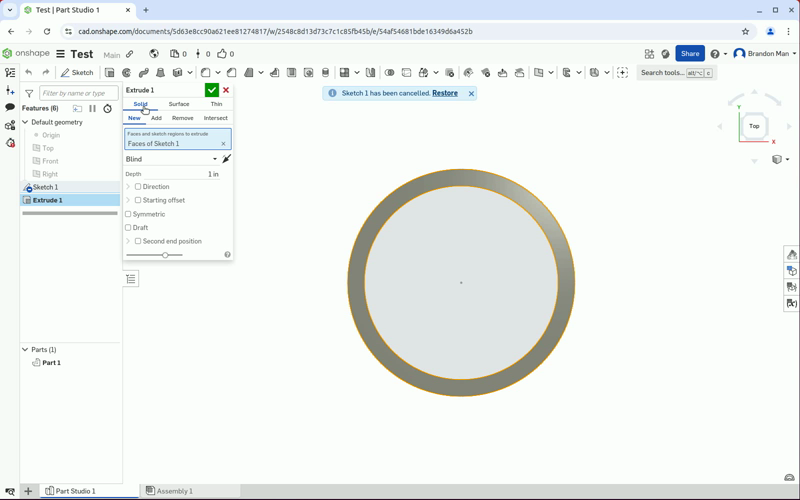
mouse_move(137, 120)
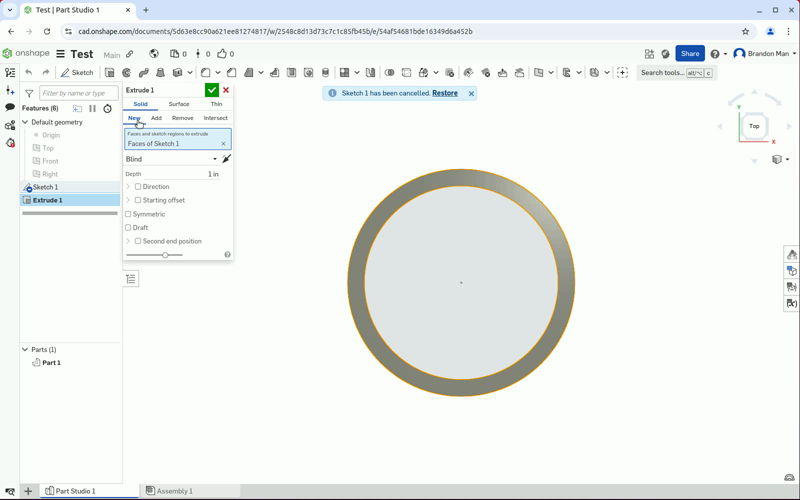
click(137, 120)
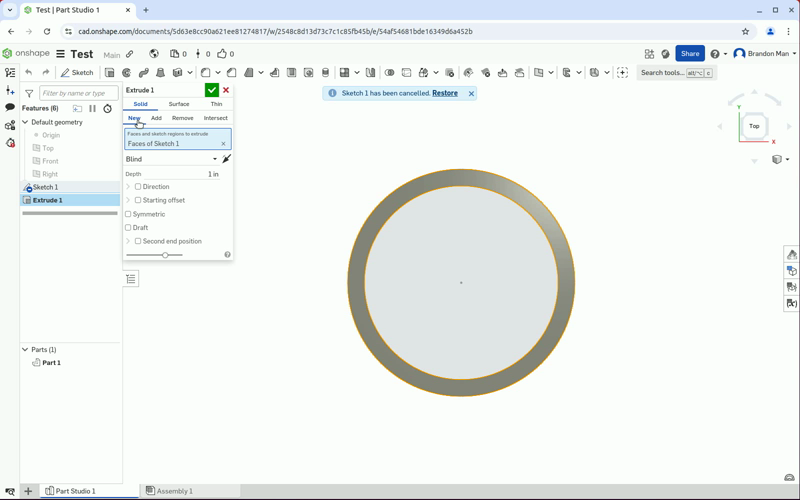
key(tab, 4)
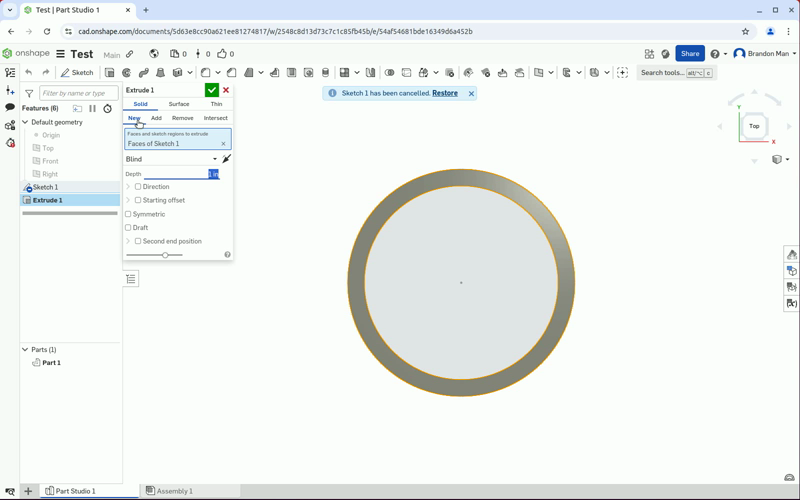
text(4.092)
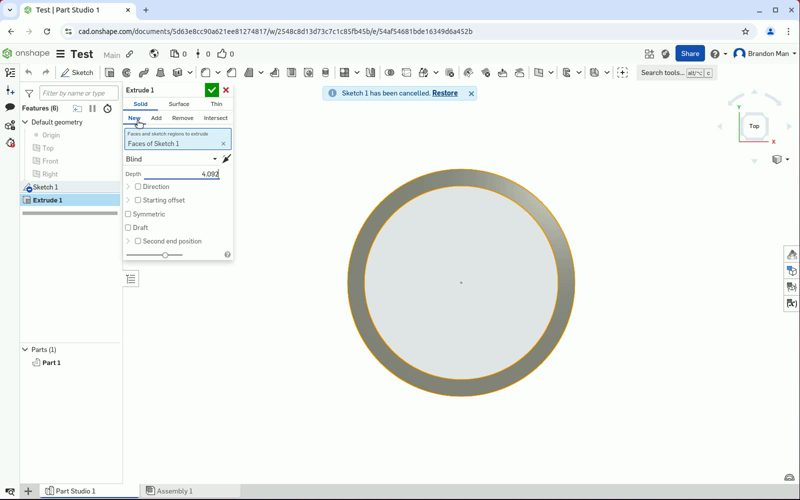
key(enter)
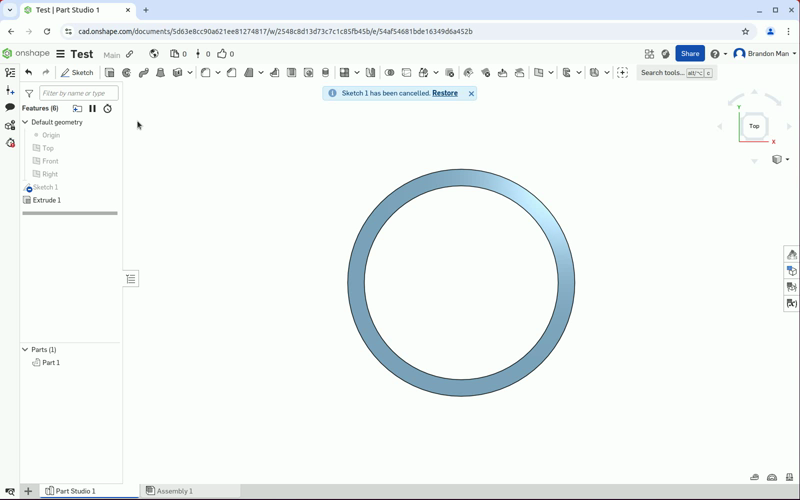
key(shift+h)
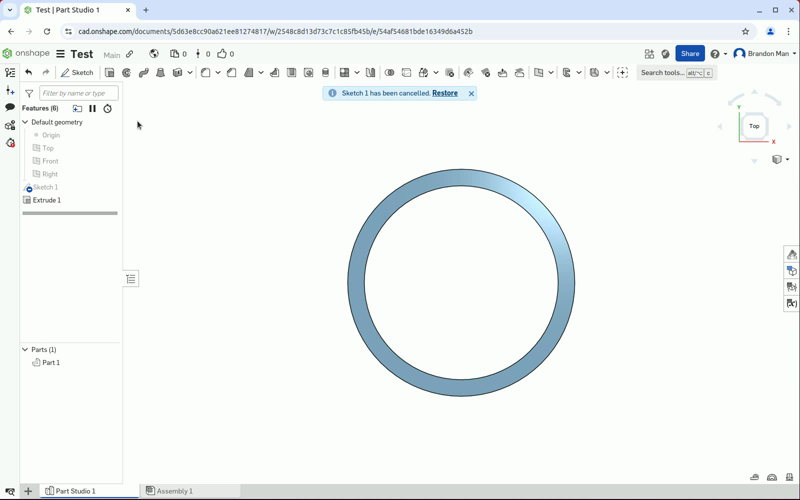
key(shift+h)
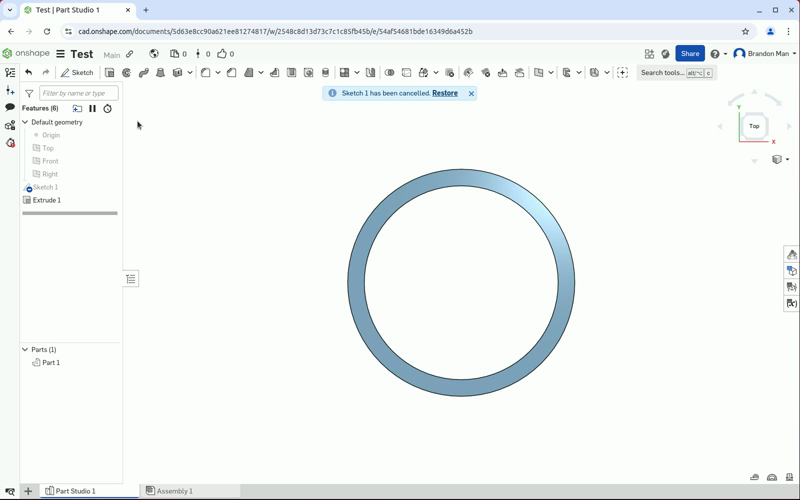
mouse_move(73, 189)
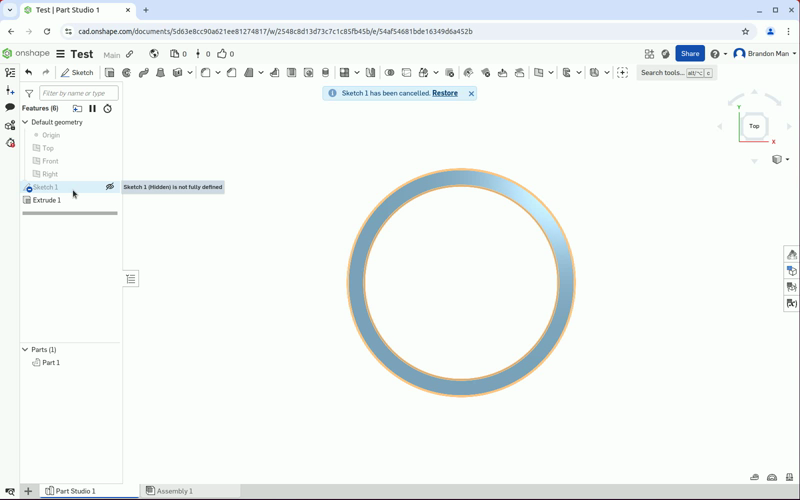
click(73, 189)
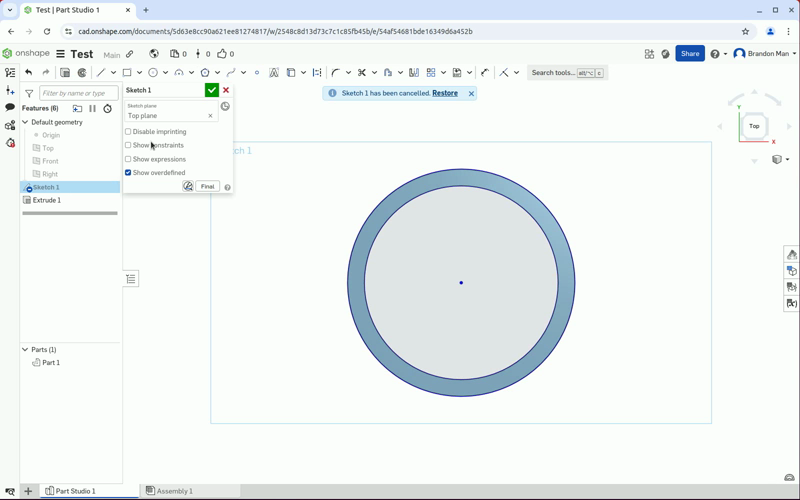
mouse_move(229, 92)
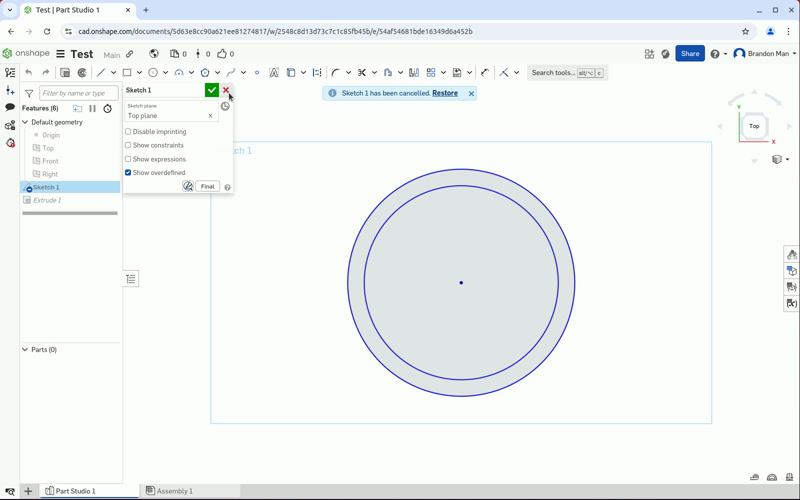
click(229, 92)
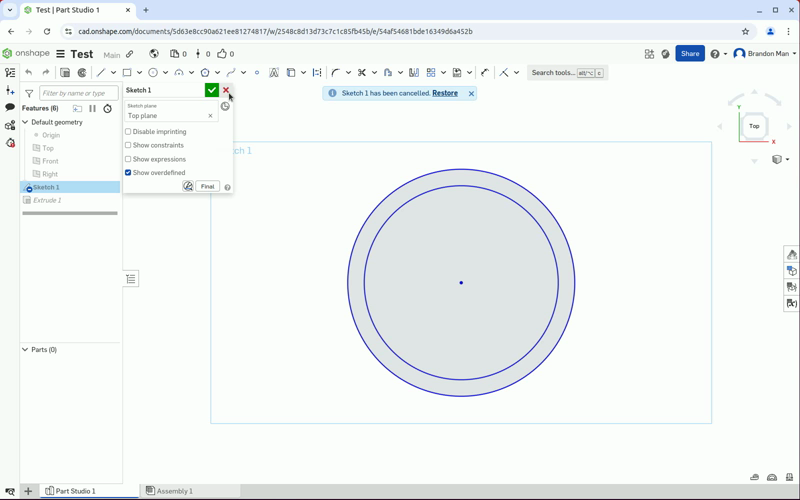
key(shift+s)
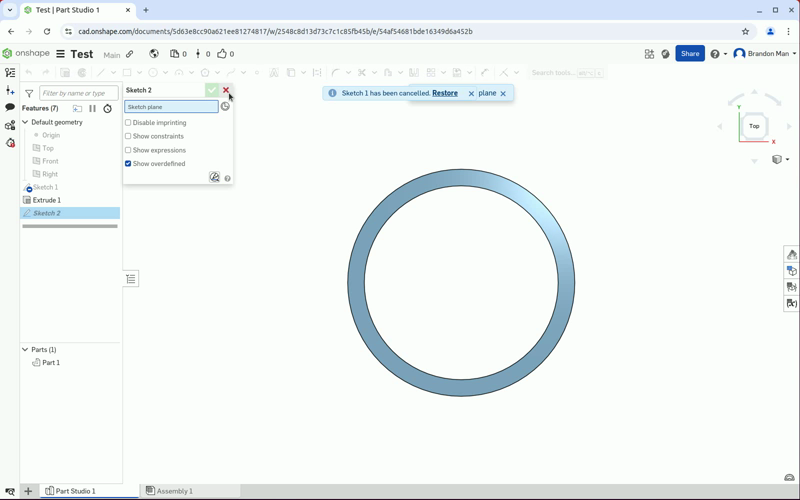
mouse_move(73, 150)
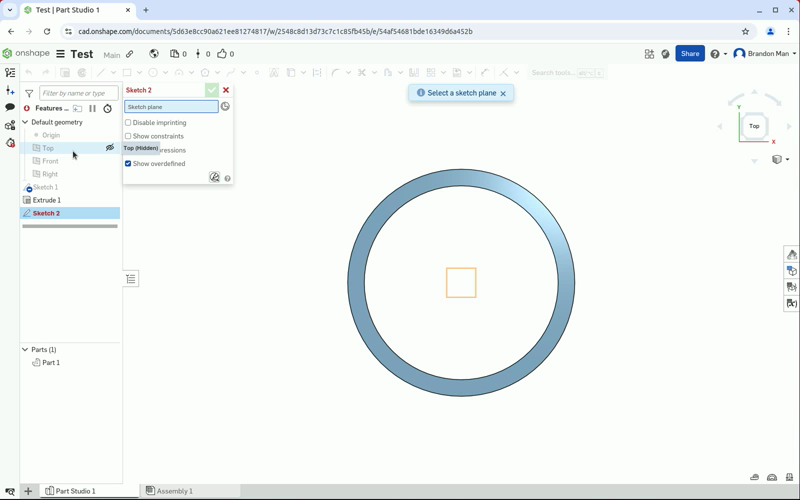
click(73, 150)
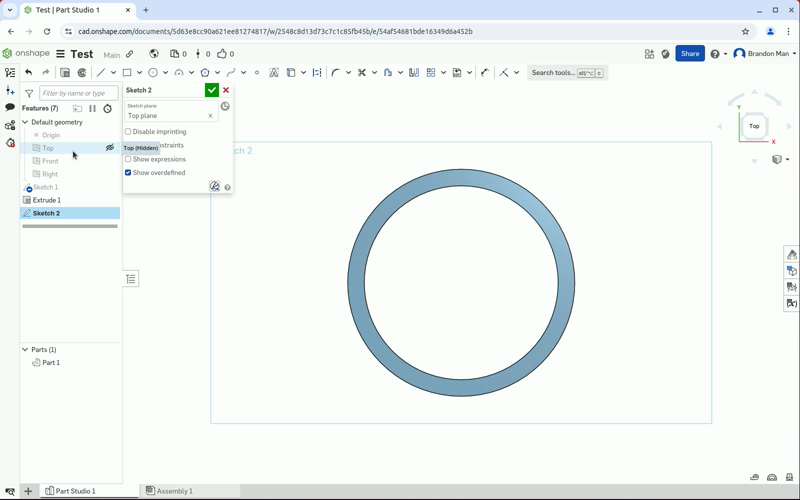
mouse_move(73, 352)
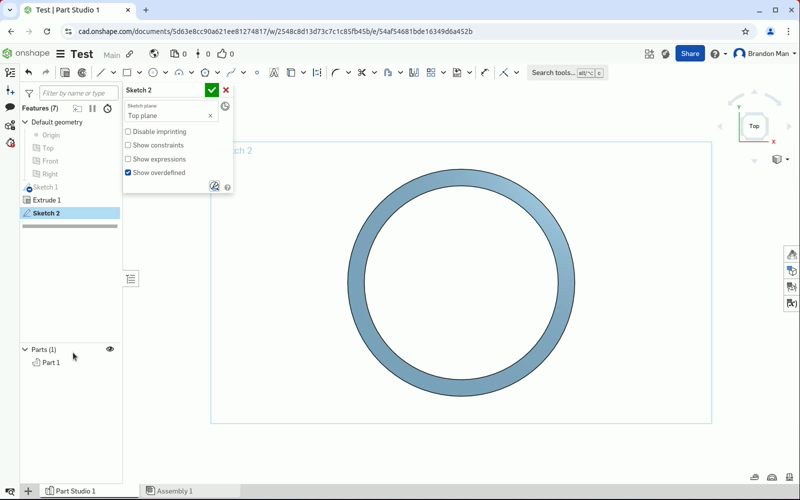
key(y)
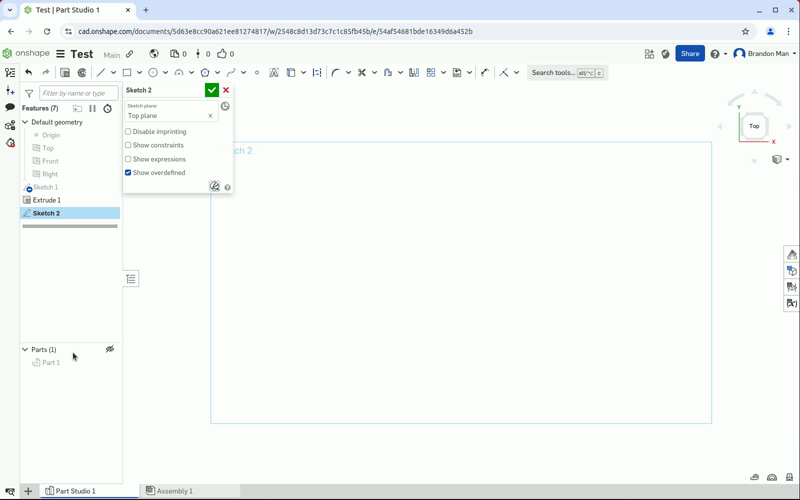
key(c)
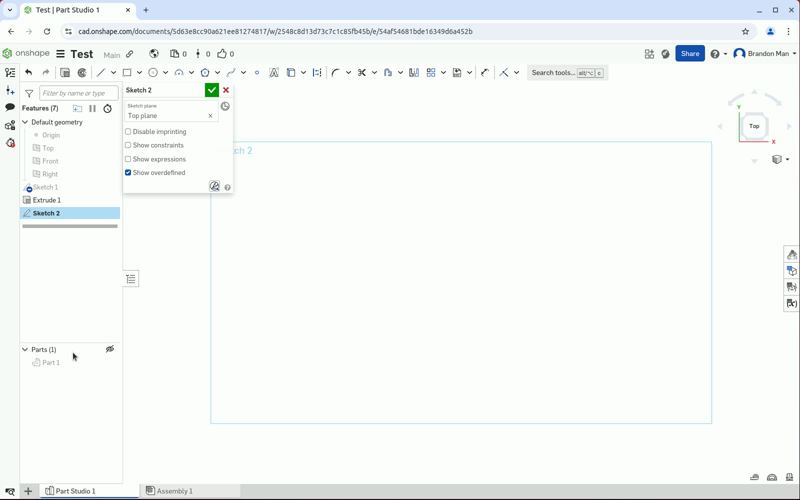
key_down(shift)
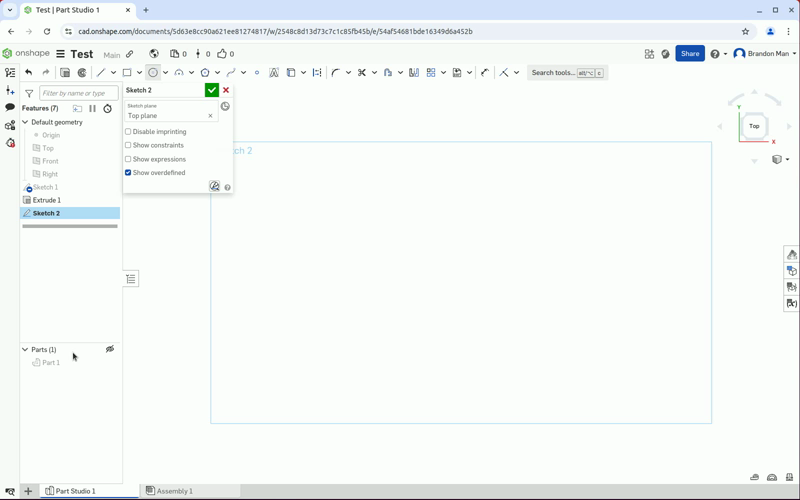
mouse_move(461, 282)
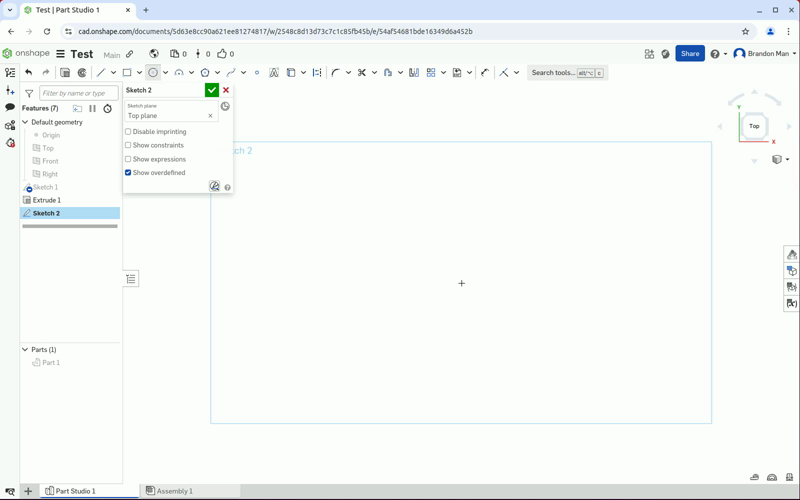
click(461, 282)
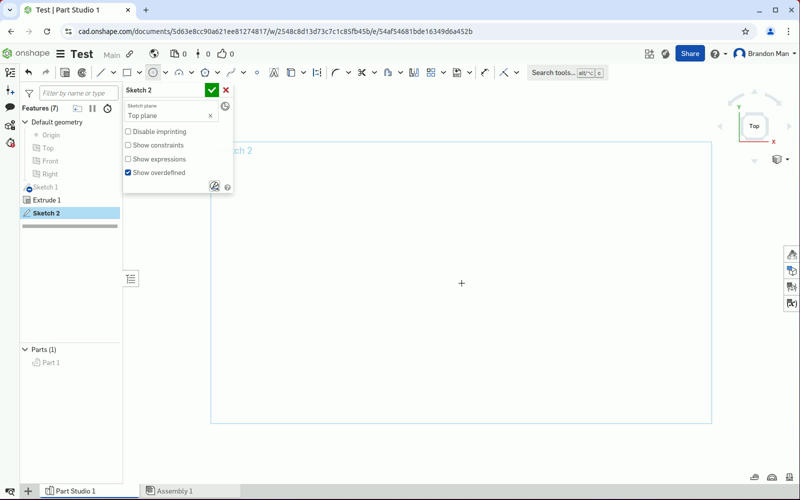
key_up(shift)
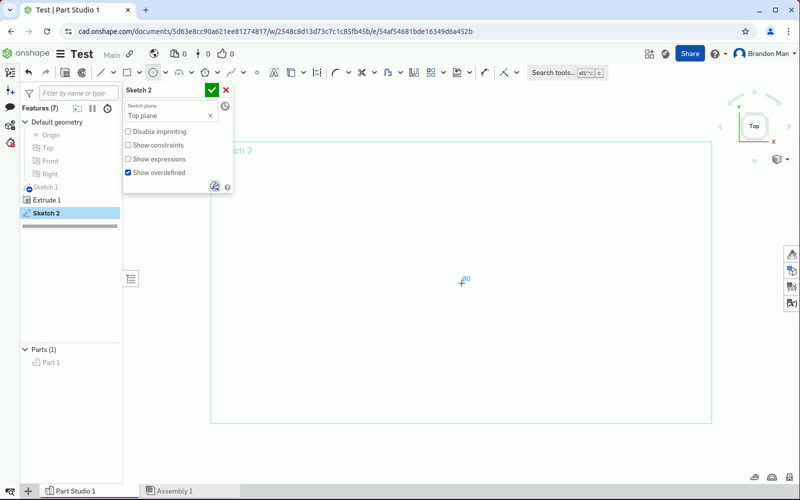
mouse_move(560, 282)
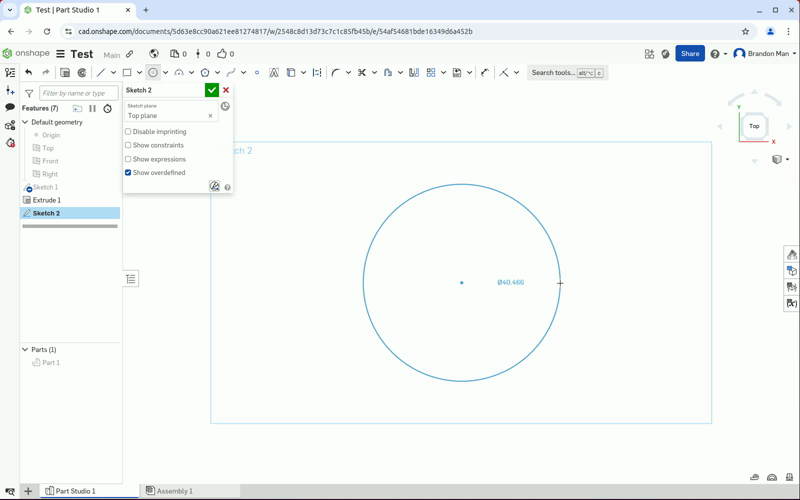
click(560, 282)
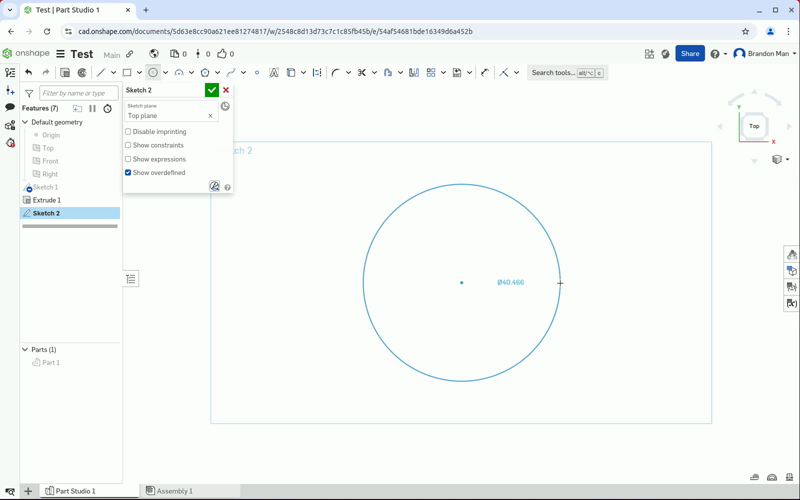
key(esc)
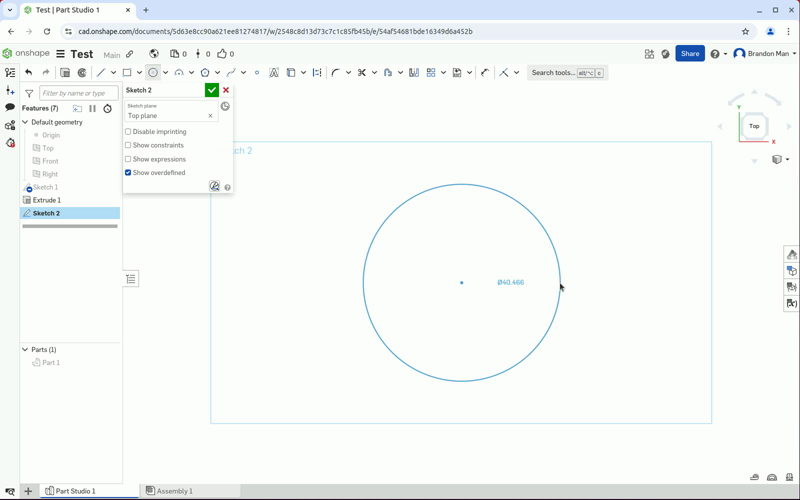
key(c)
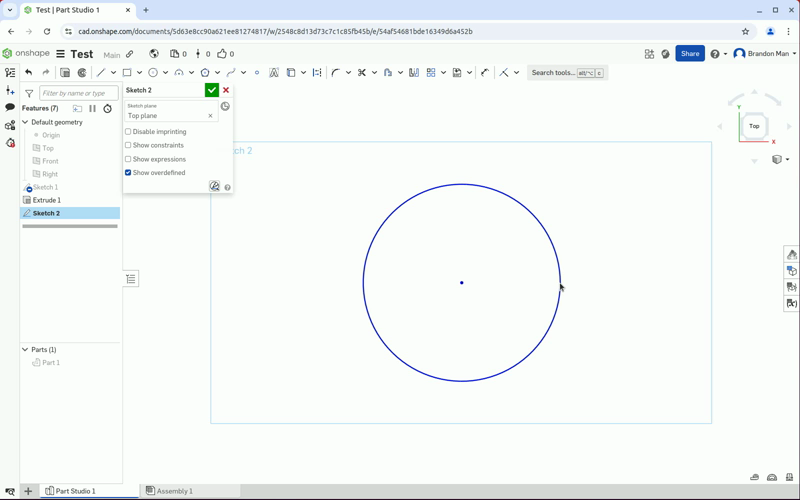
key_down(shift)
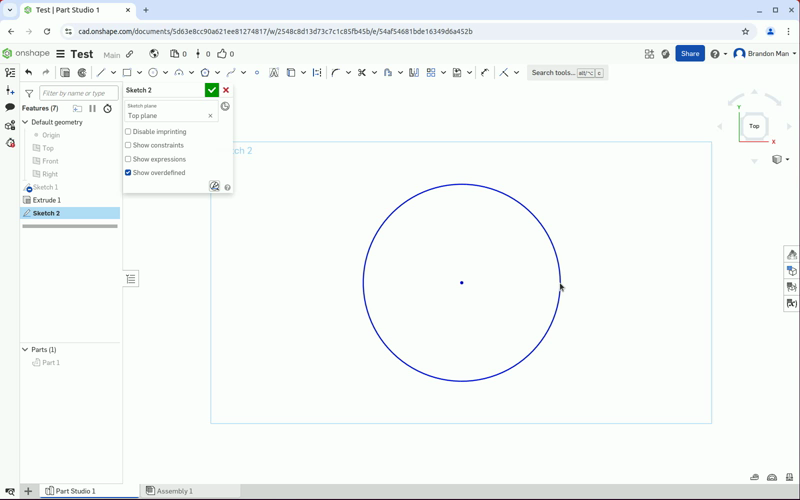
mouse_move(461, 282)
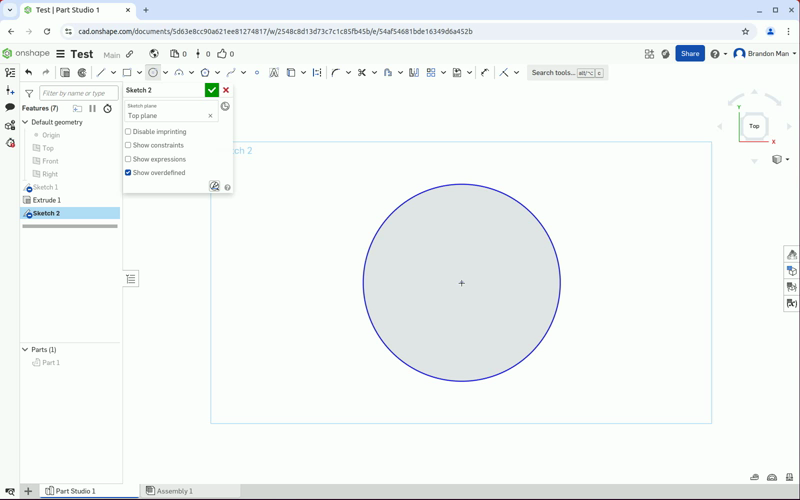
click(461, 282)
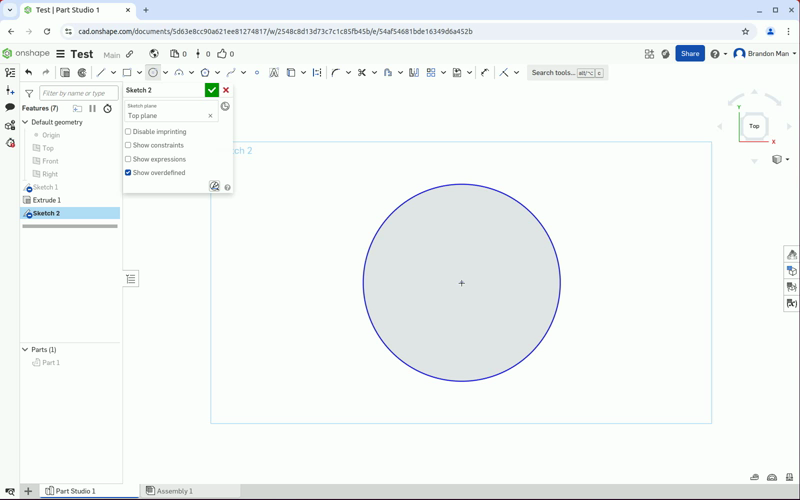
key_up(shift)
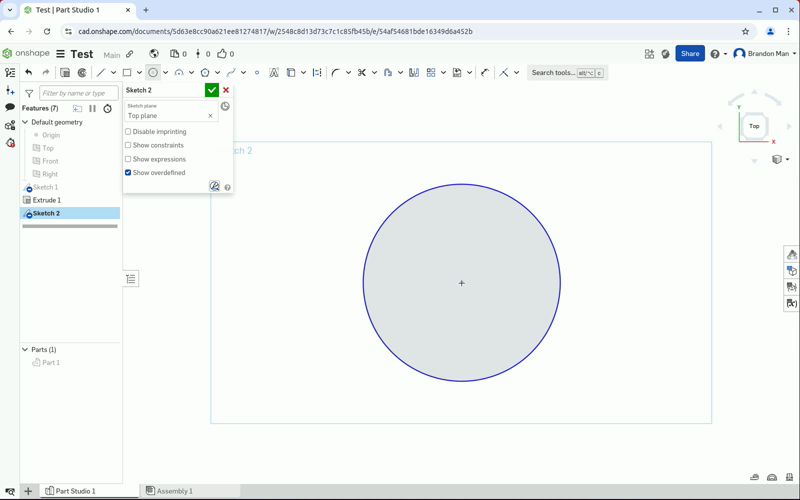
mouse_move(490, 282)
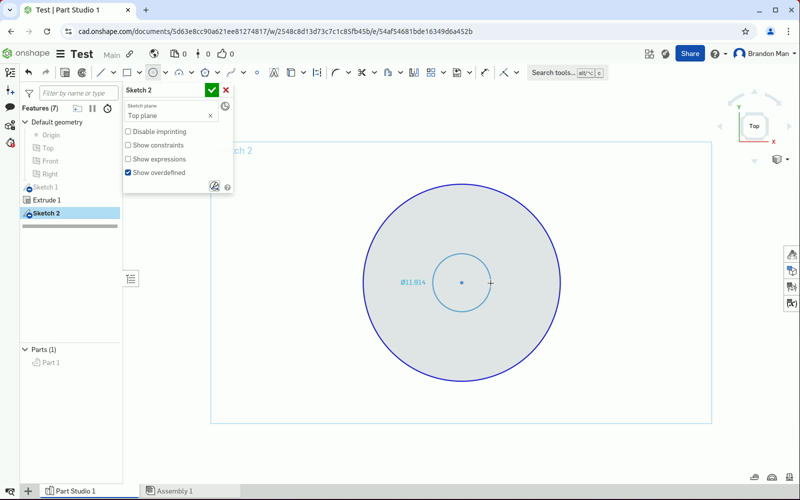
click(490, 282)
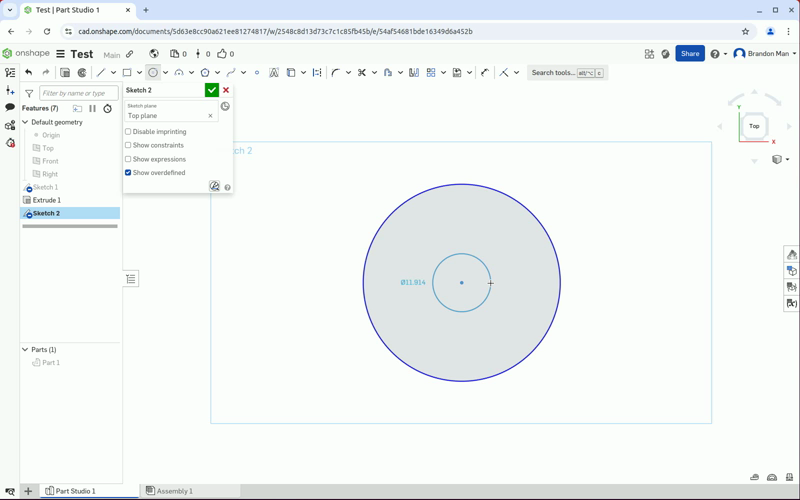
key(esc)
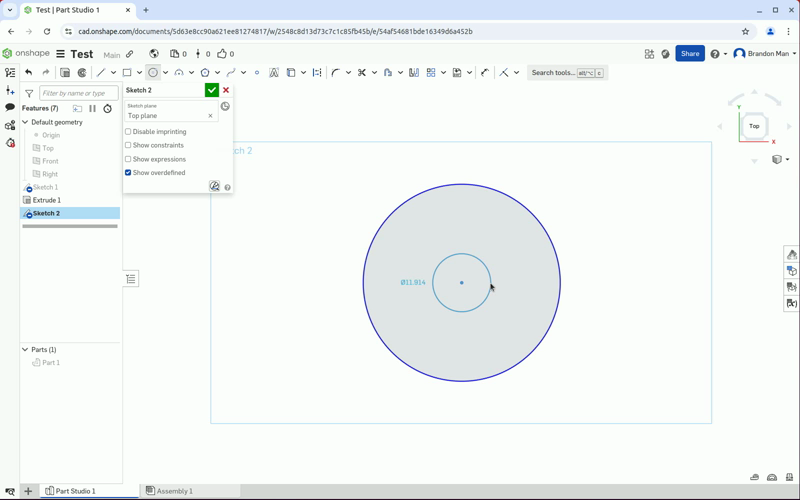
mouse_move(396, 256)
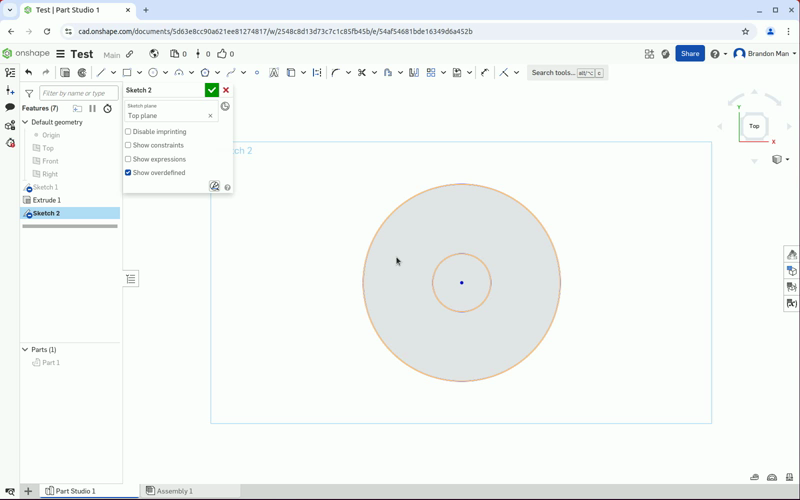
click(396, 256)
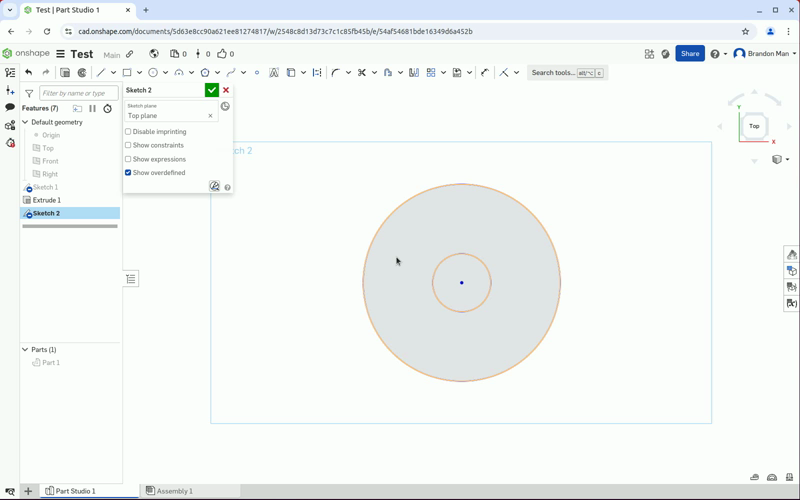
mouse_move(73, 352)
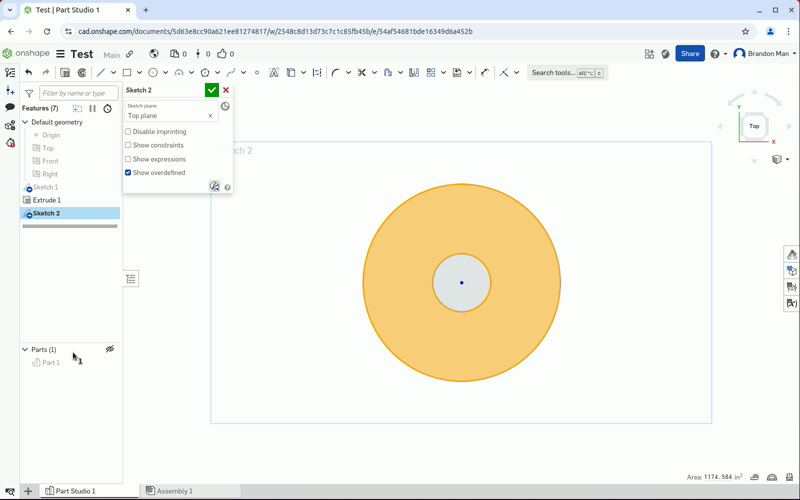
key(shift+y)
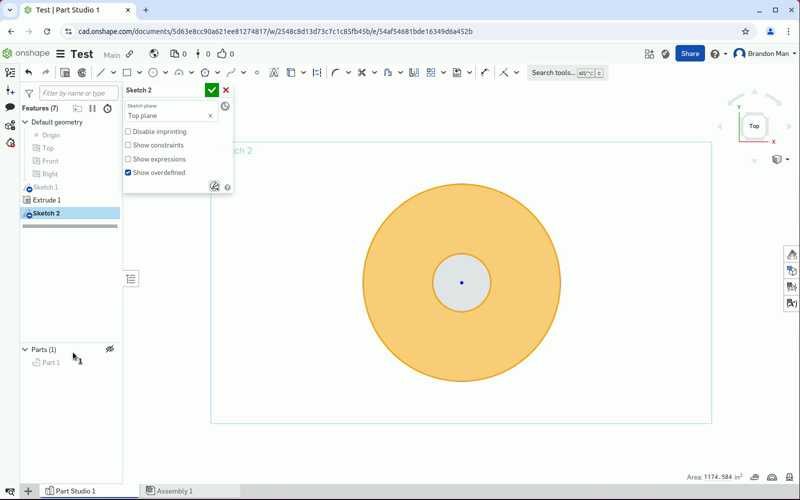
key(shift+e)
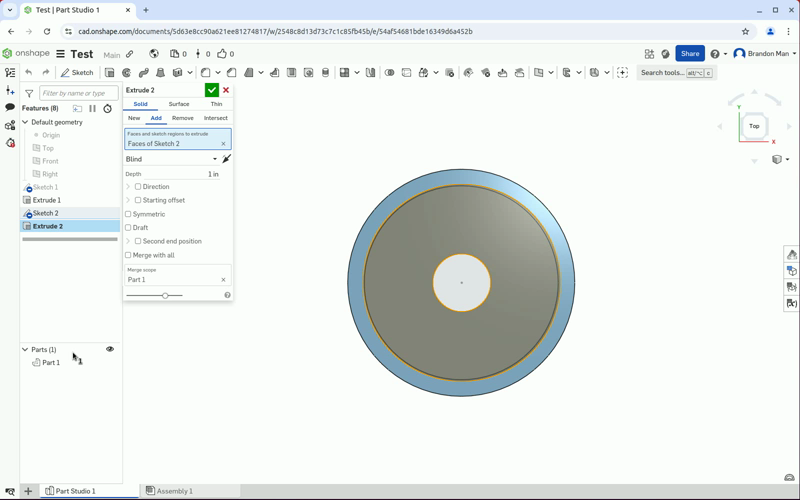
mouse_move(143, 106)
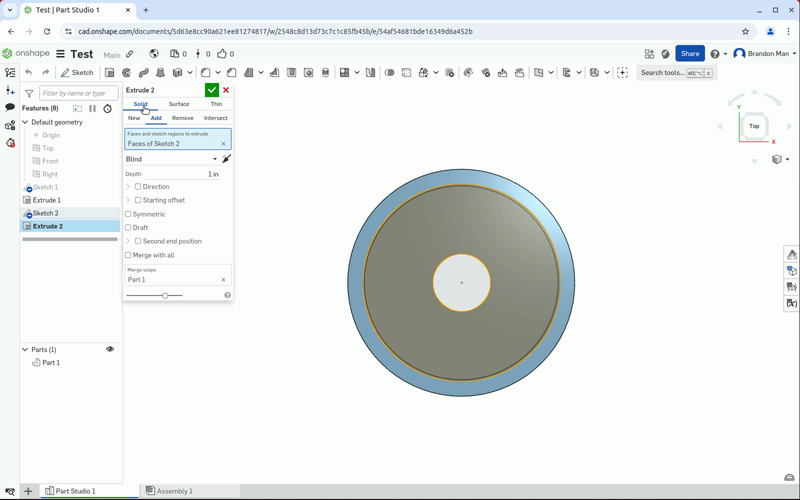
click(143, 106)
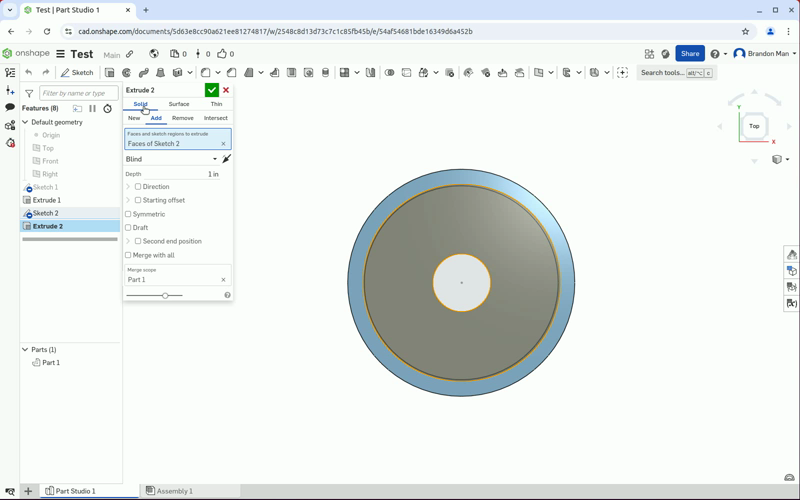
mouse_move(137, 120)
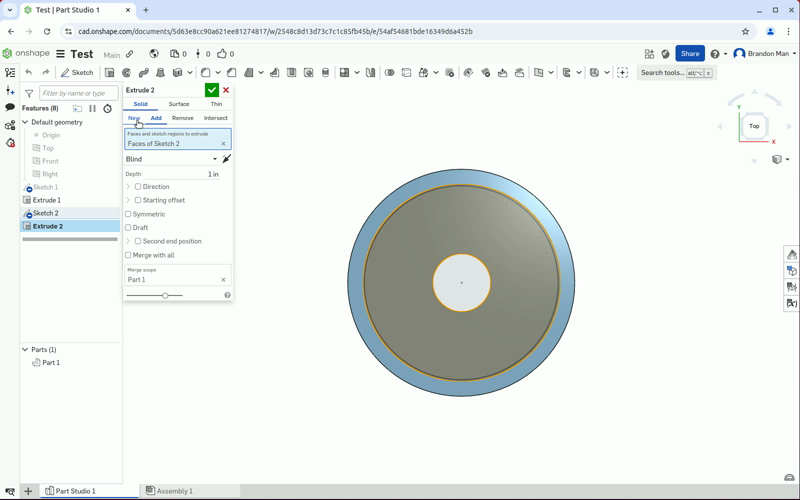
click(137, 120)
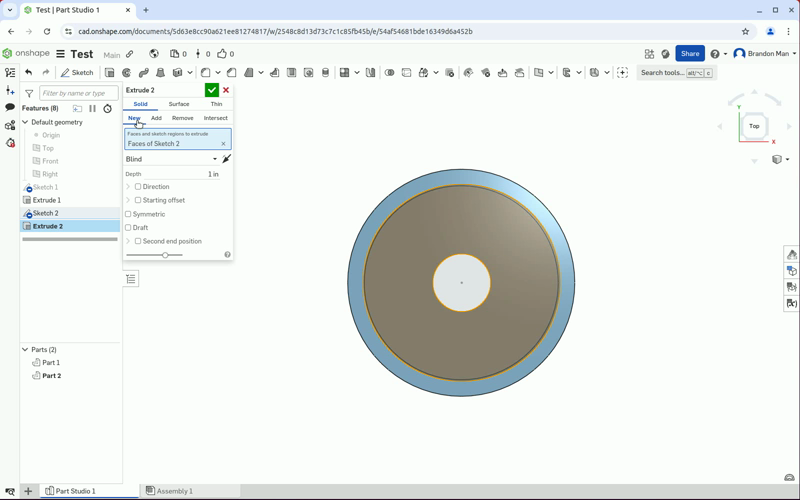
key(tab, 4)
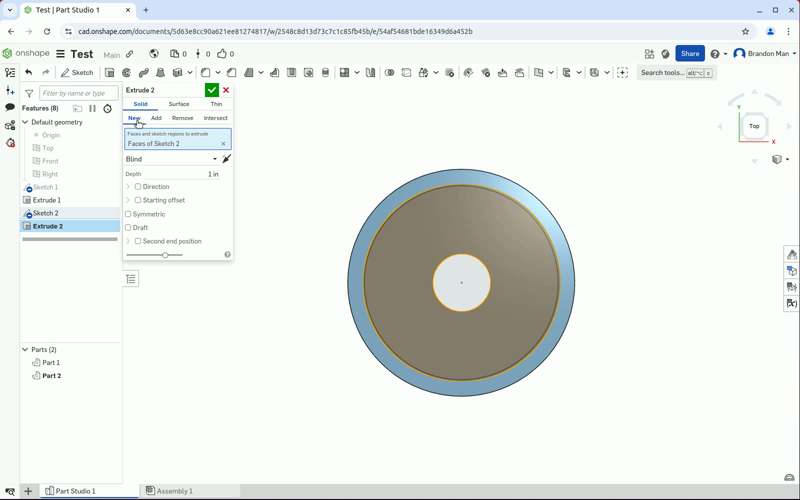
text(16.128)
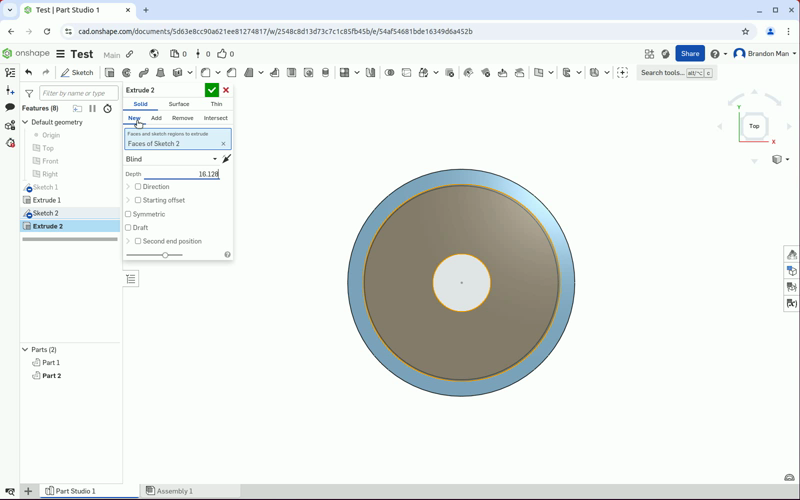
key(enter)
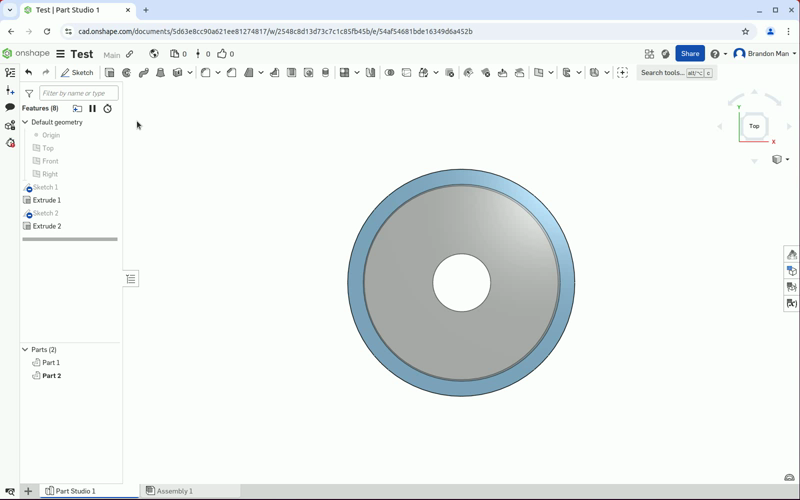
key(shift+h)
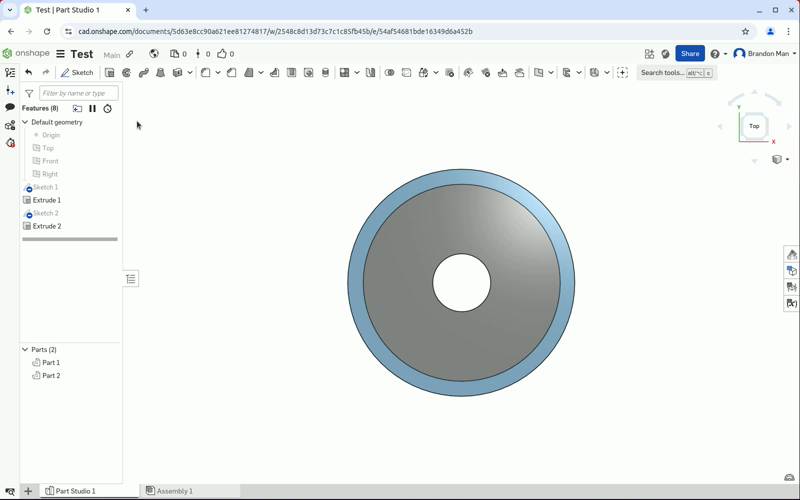
key(shift+h)
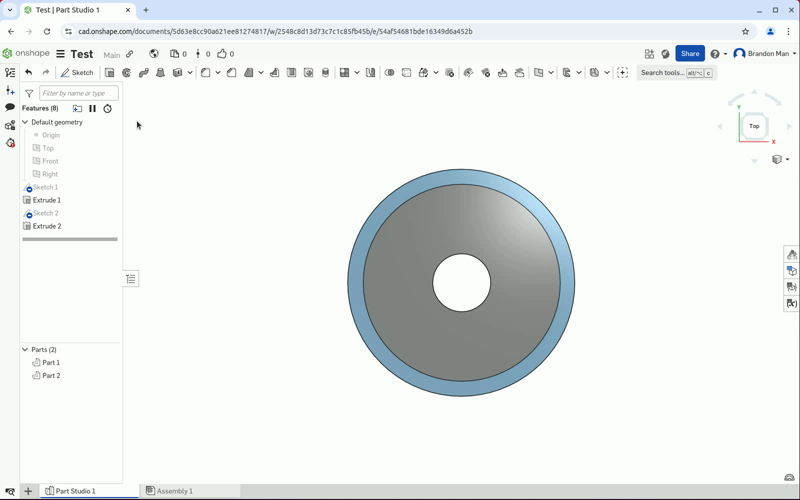
key(shift+7)
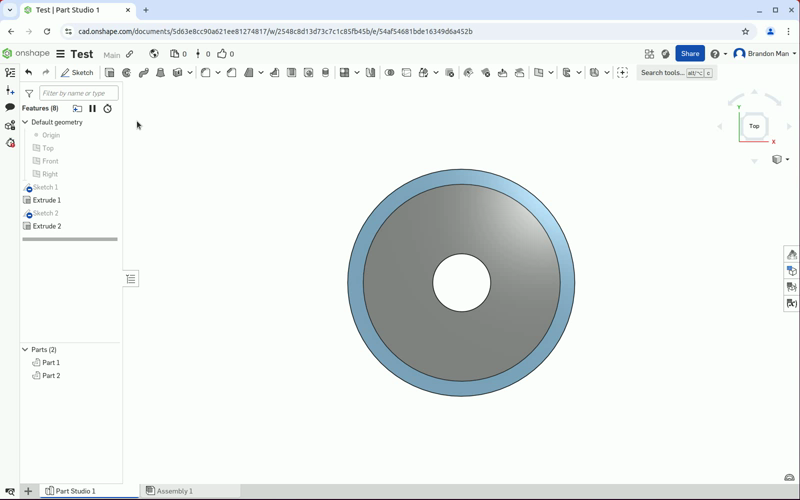
key(up, 3)
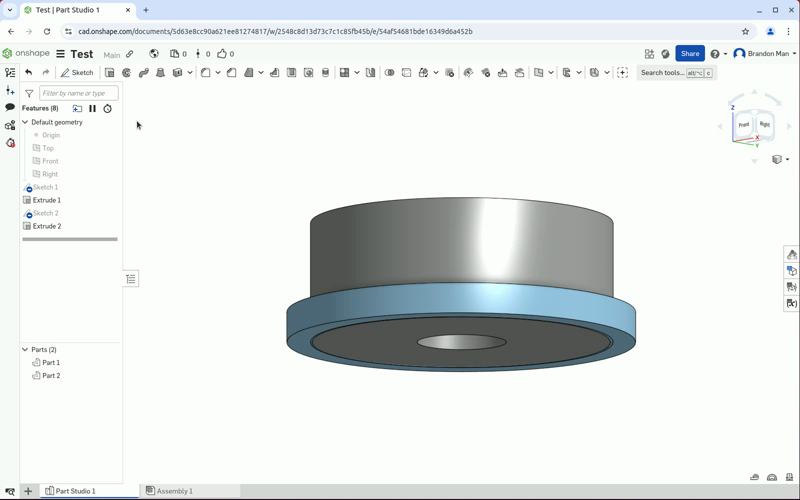
key(left, 3)
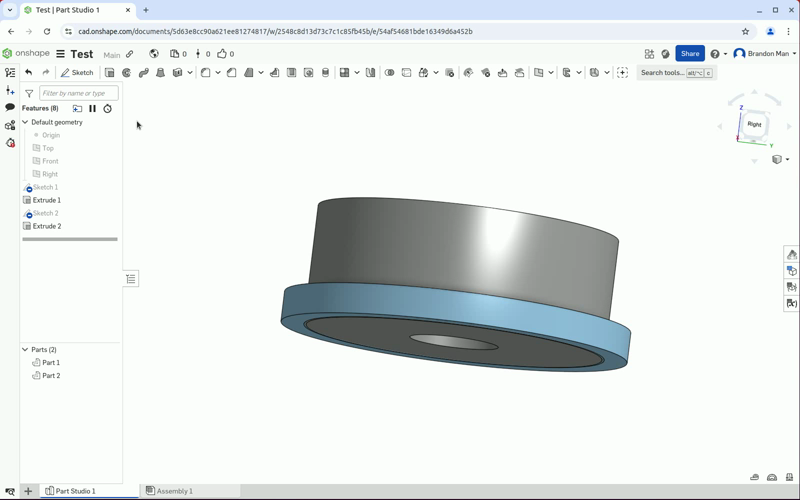
key(right, 3)
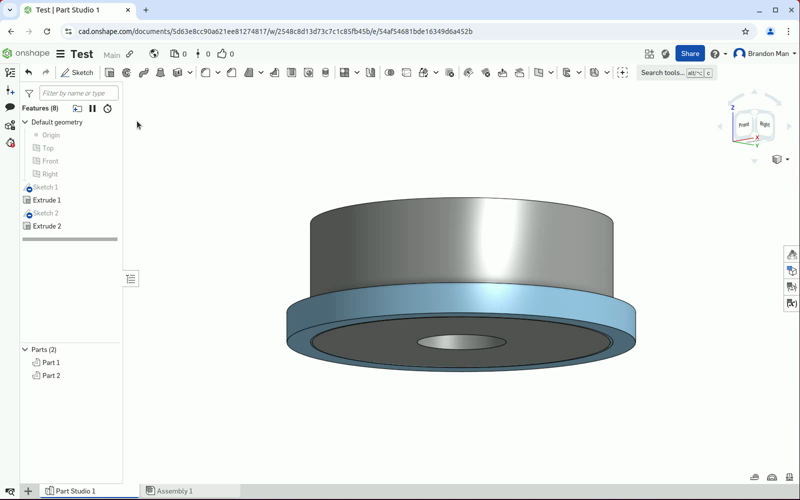
key(down, 3)
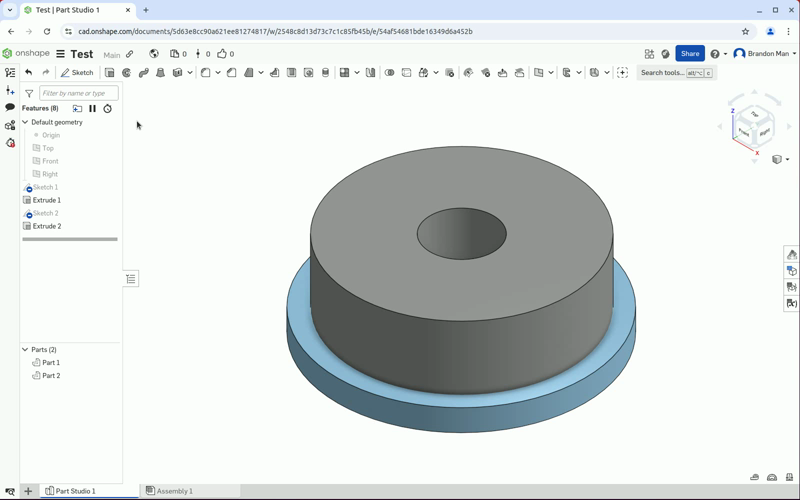
mouse_move(73, 189)
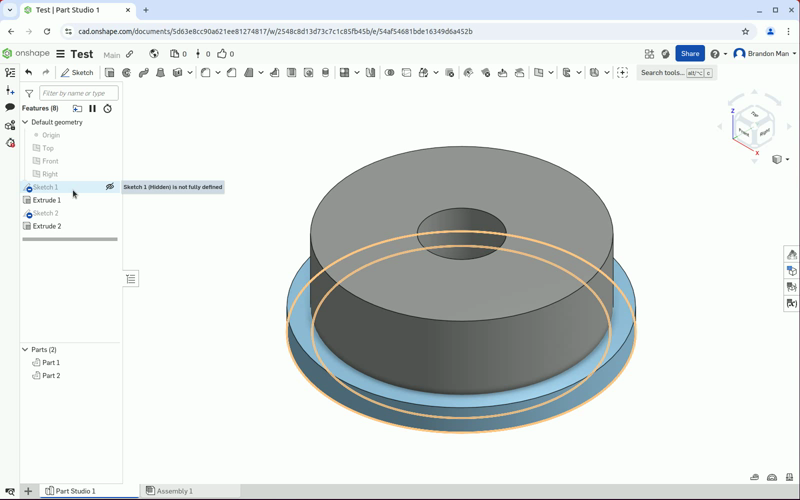
click(73, 189)